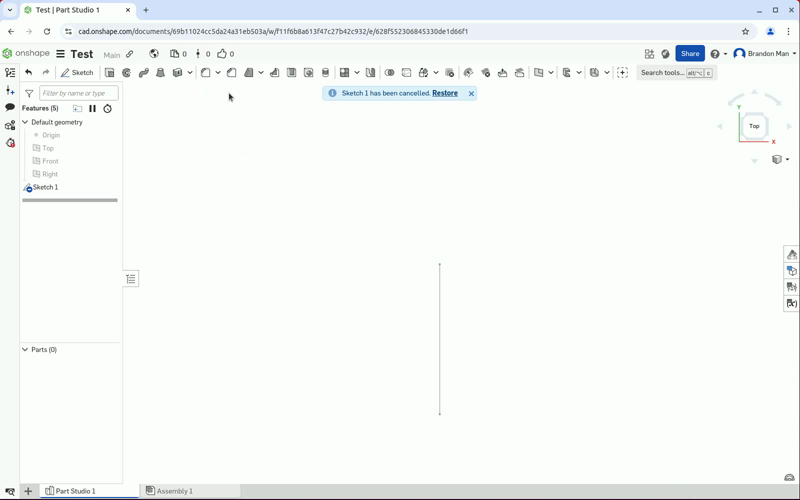
key(shift+h)
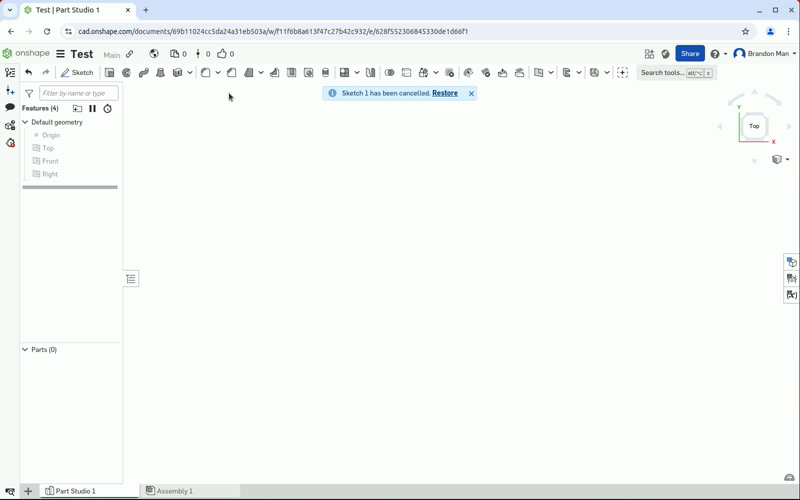
mouse_move(73, 352)
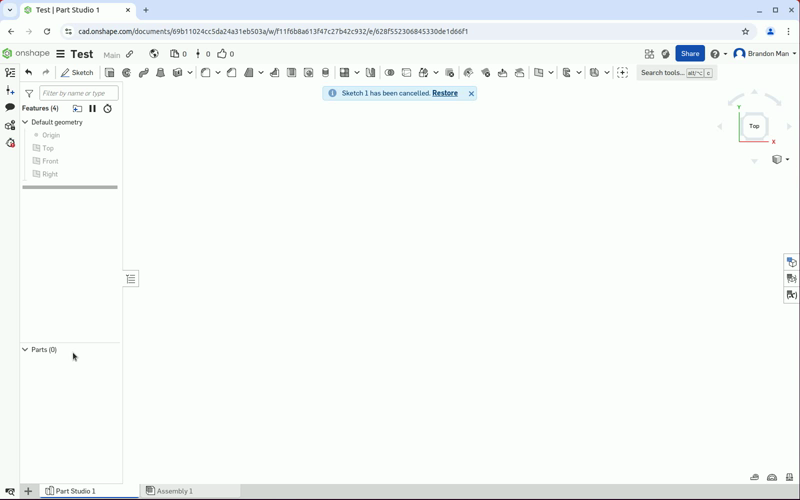
key(y)
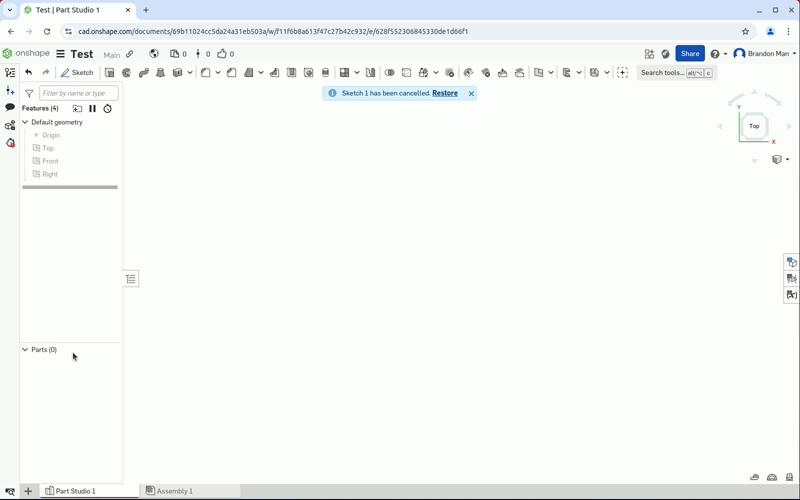
key(shift+p)
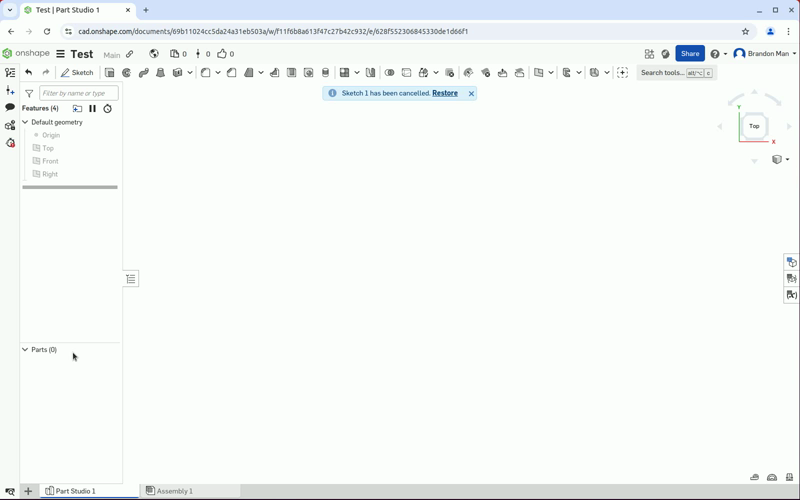
key(space)
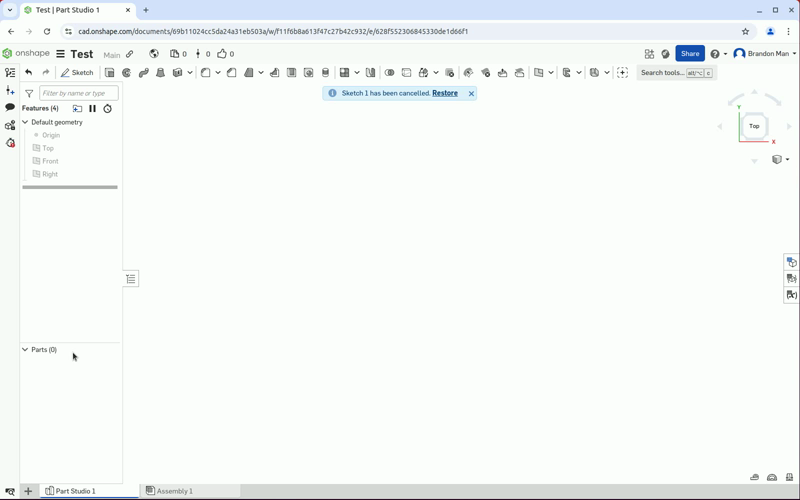
key_down(shift)
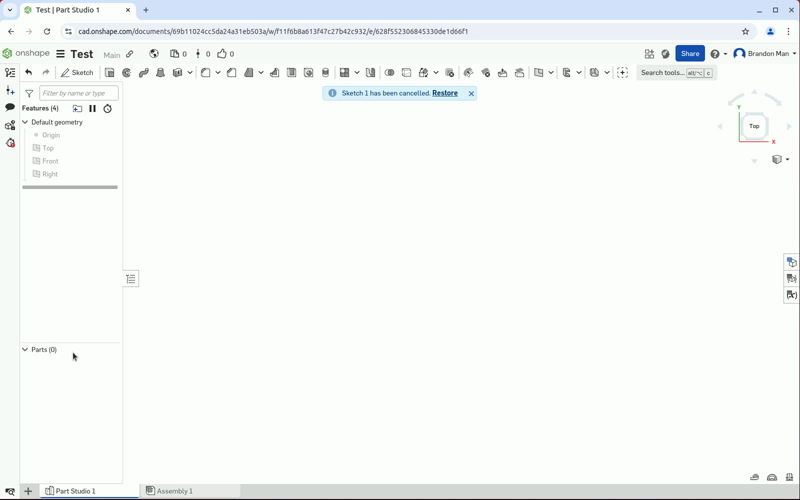
key(up)
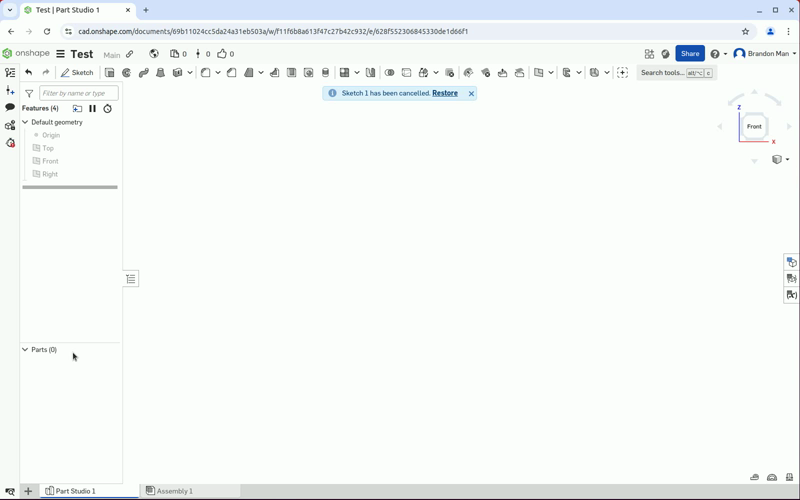
key_up(shift)
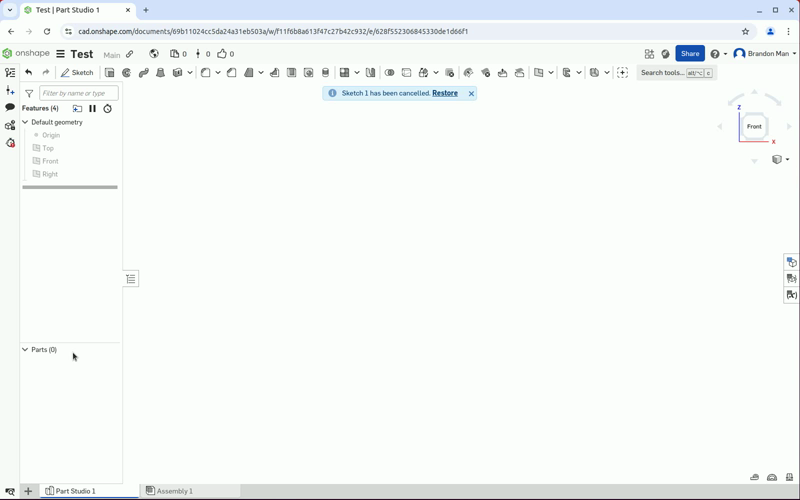
key(space)
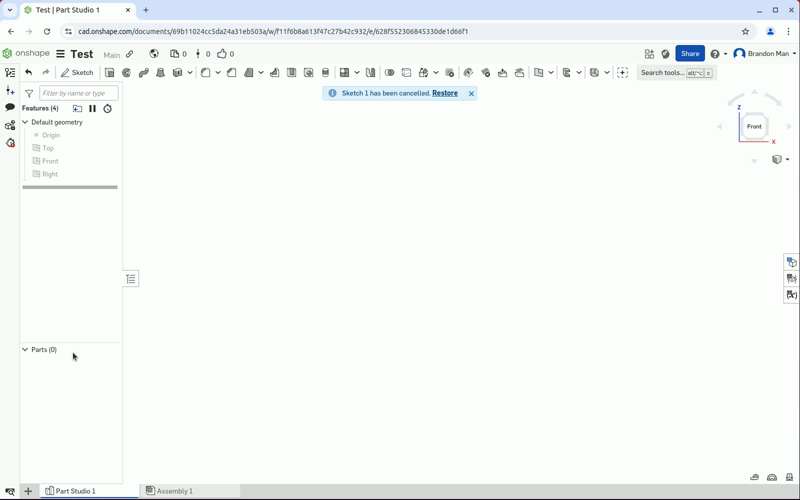
key_down(shift)
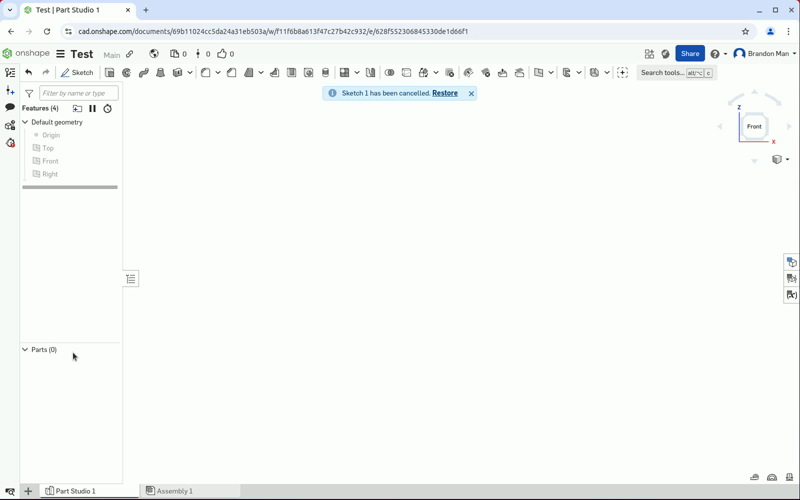
key(left)
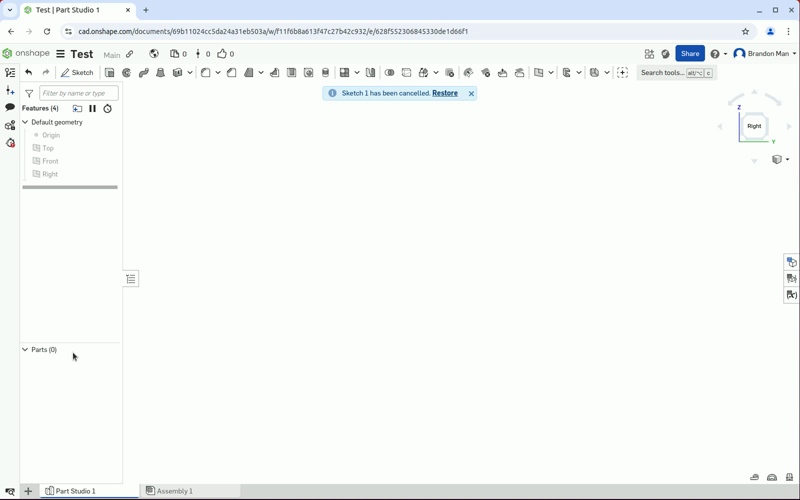
key_up(shift)
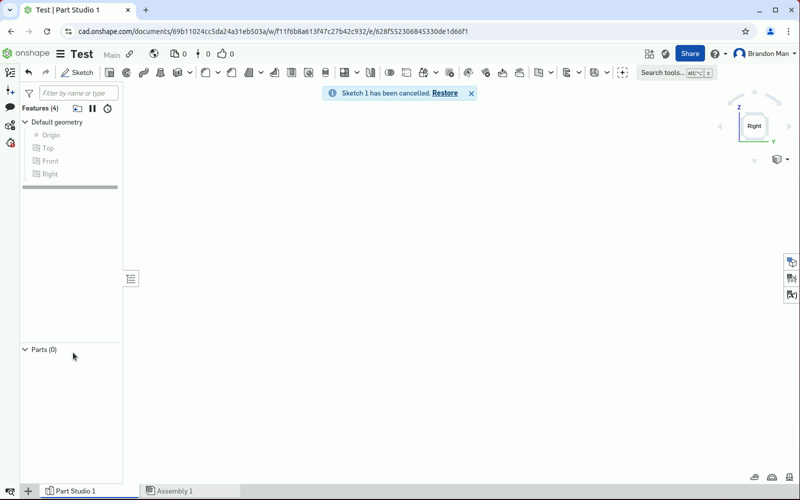
mouse_move(73, 352)
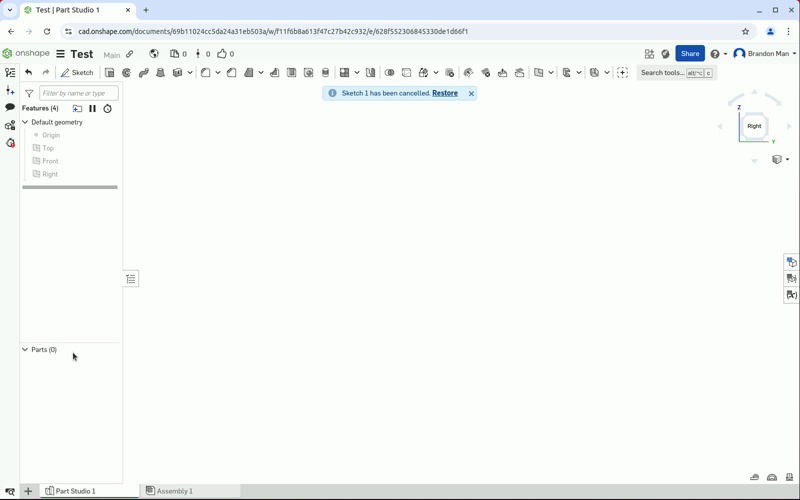
key(shift+y)
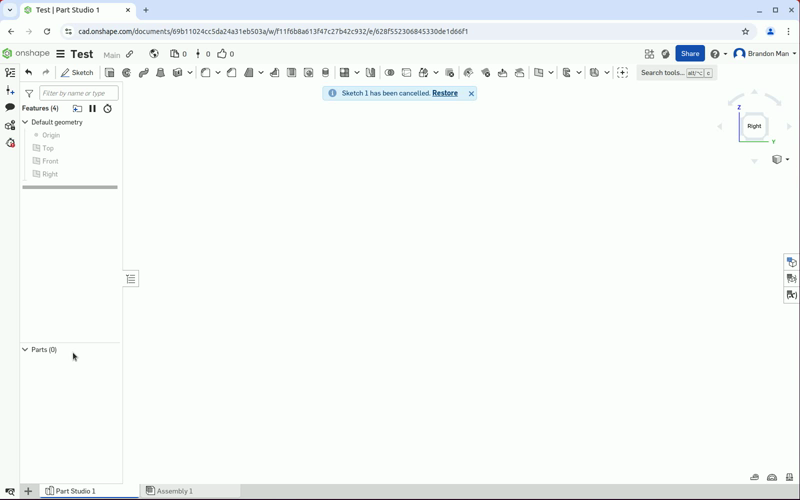
key(shift+s)
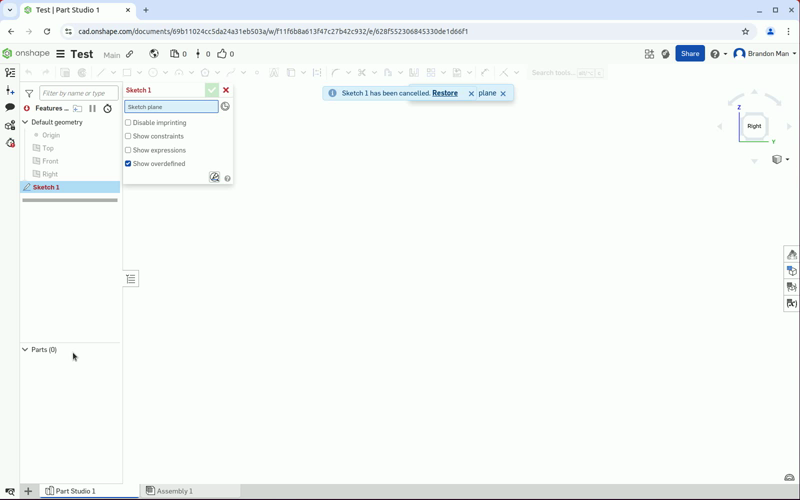
mouse_move(73, 176)
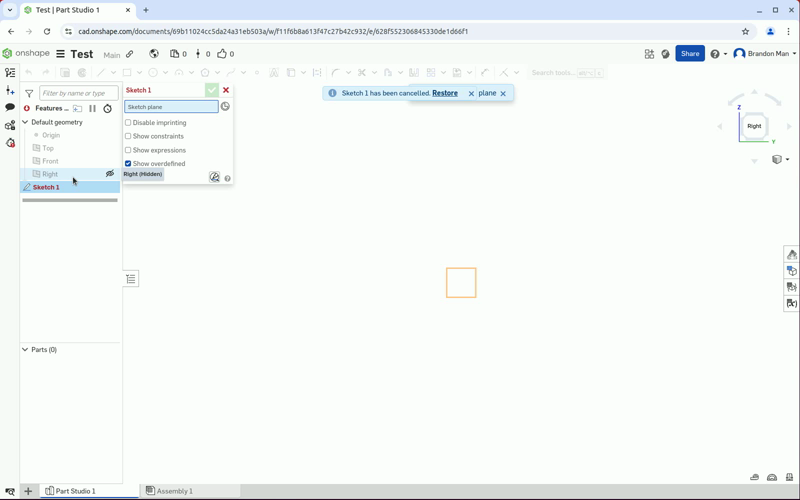
click(73, 176)
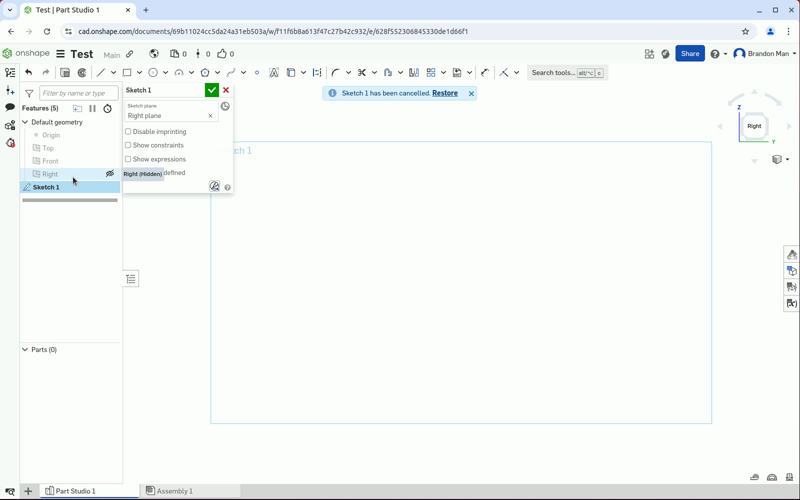
mouse_move(73, 352)
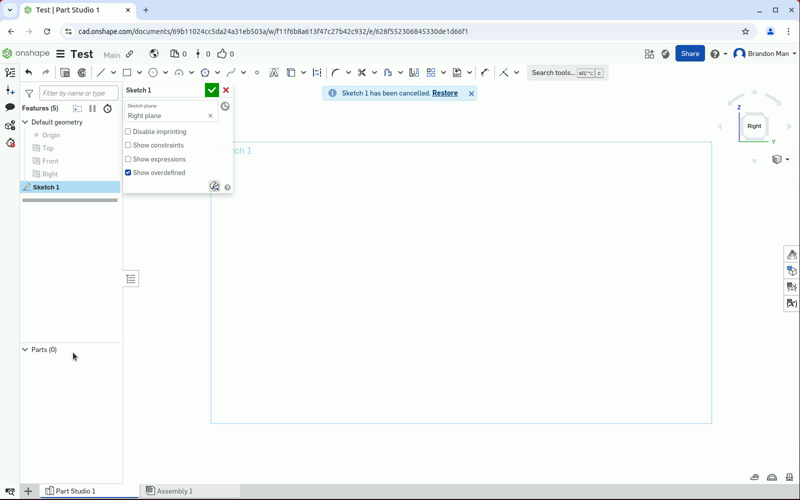
key(y)
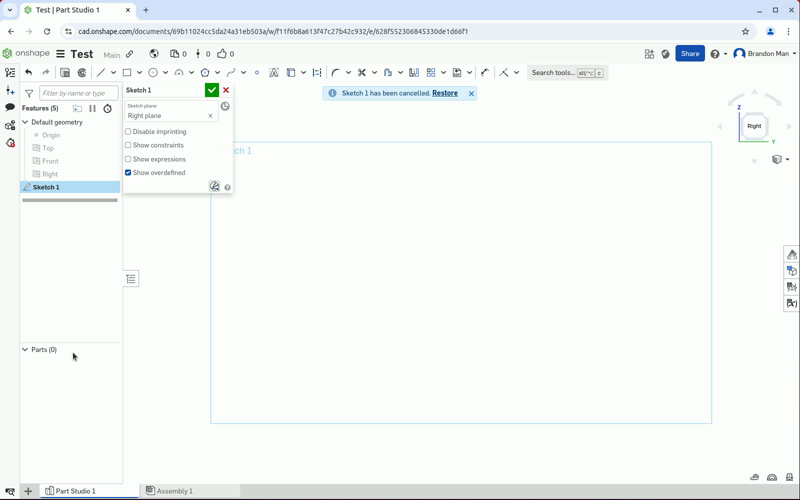
key(c)
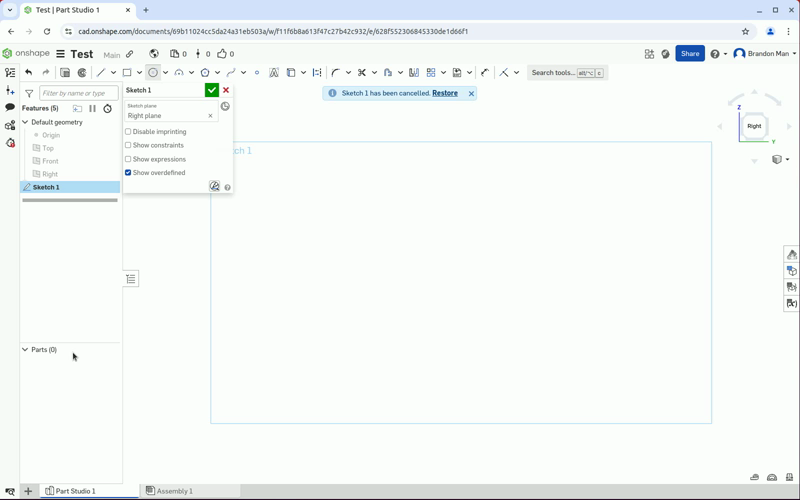
key_down(shift)
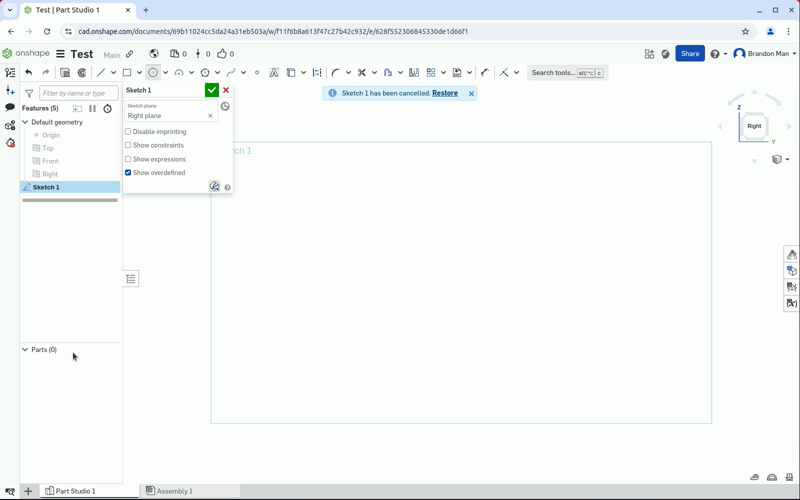
mouse_move(461, 282)
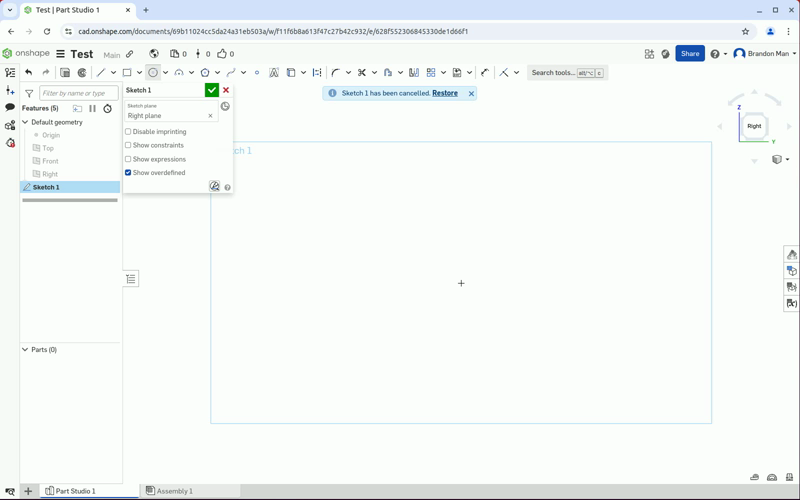
click(461, 282)
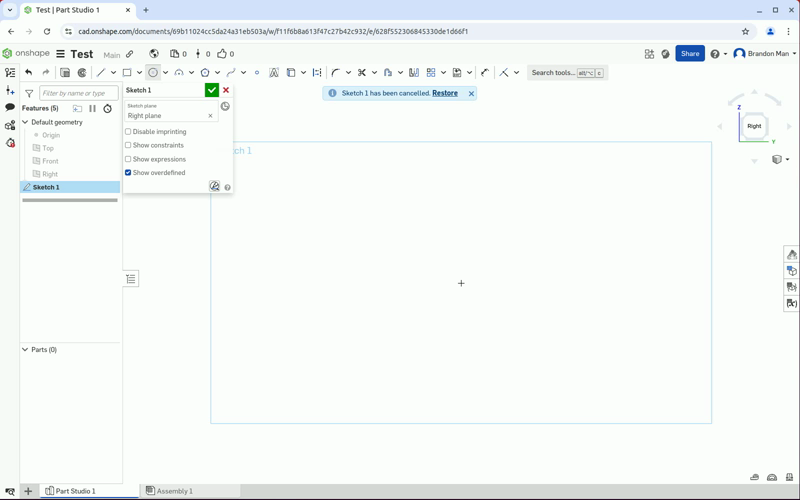
key_up(shift)
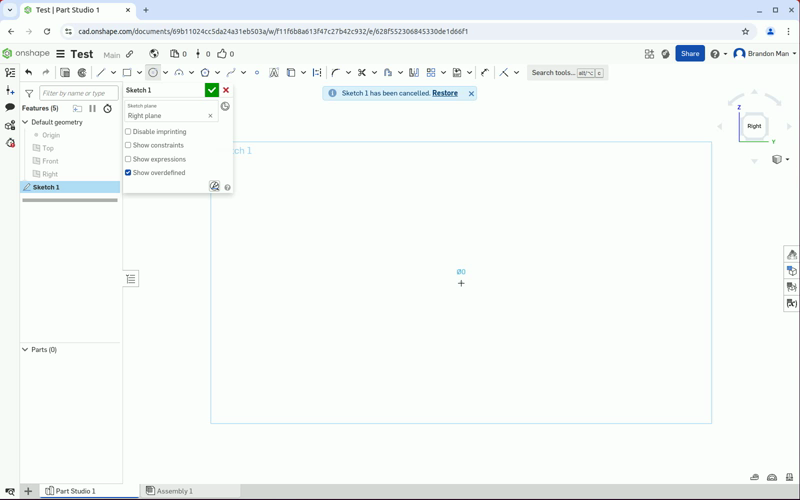
mouse_move(574, 282)
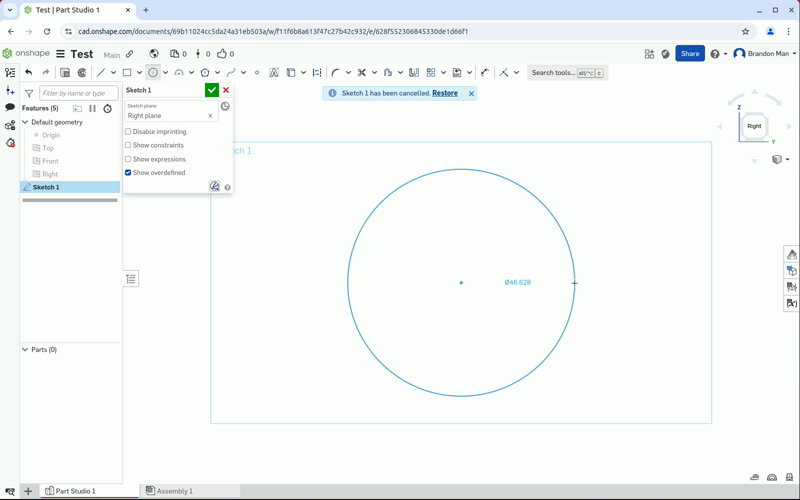
click(574, 282)
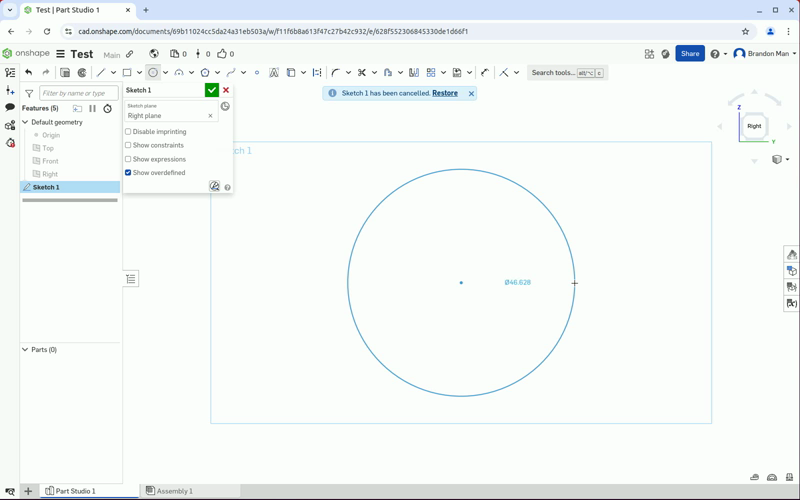
key(esc)
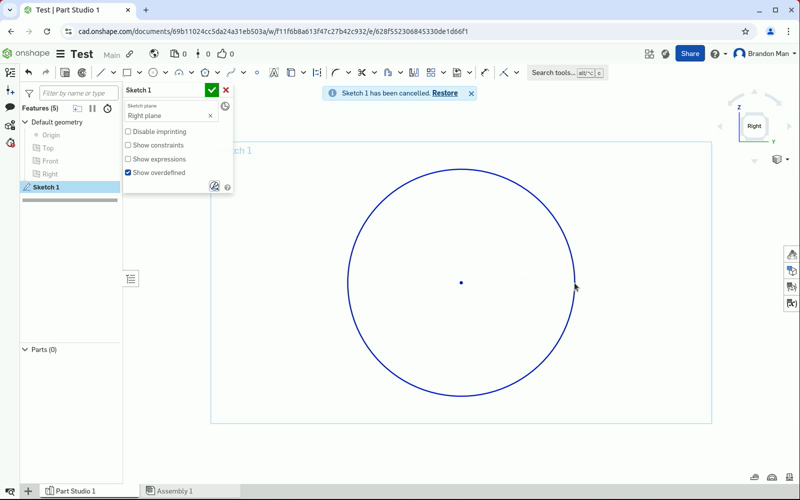
mouse_move(410, 241)
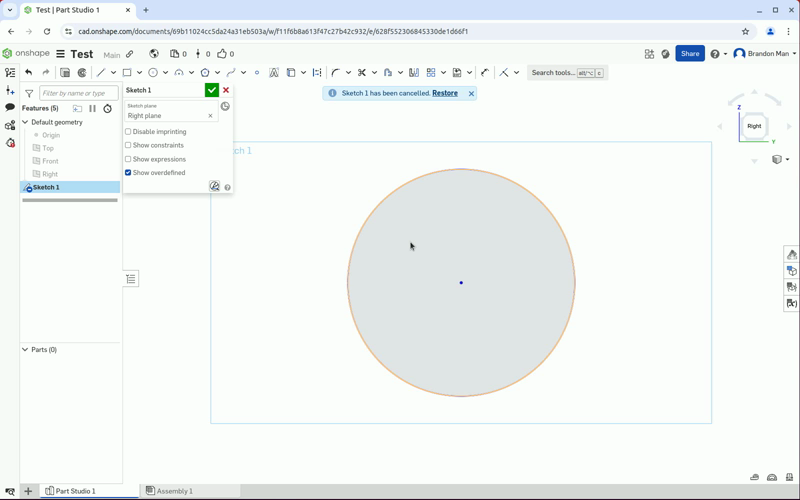
click(410, 241)
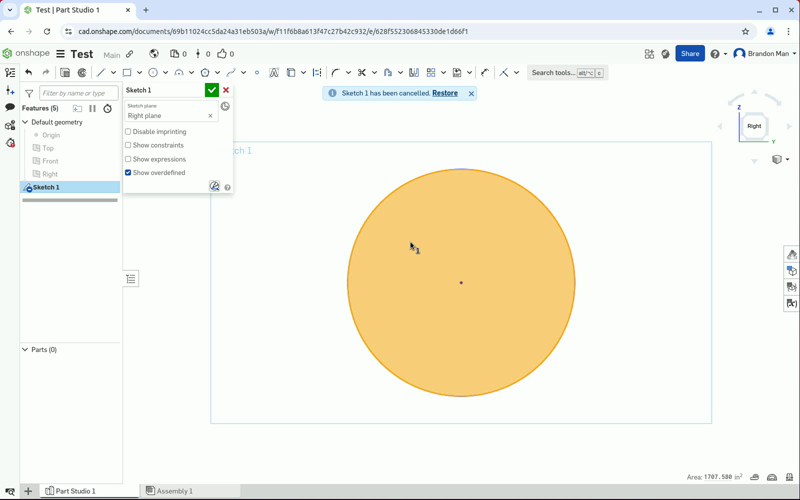
mouse_move(73, 352)
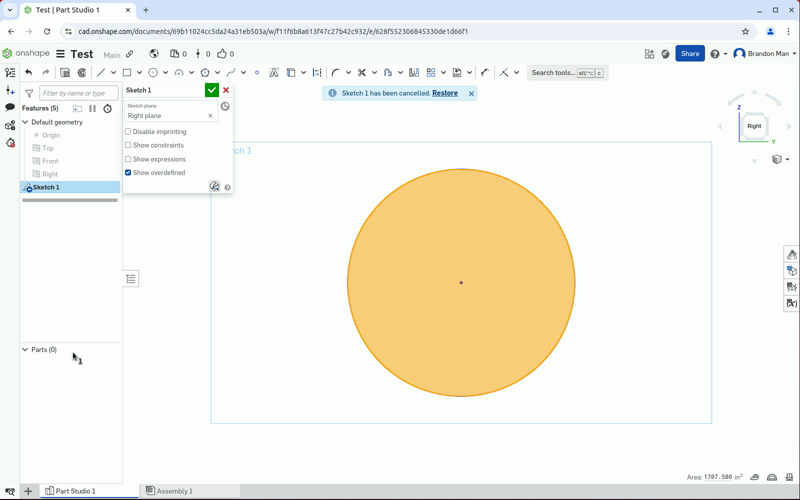
key(shift+y)
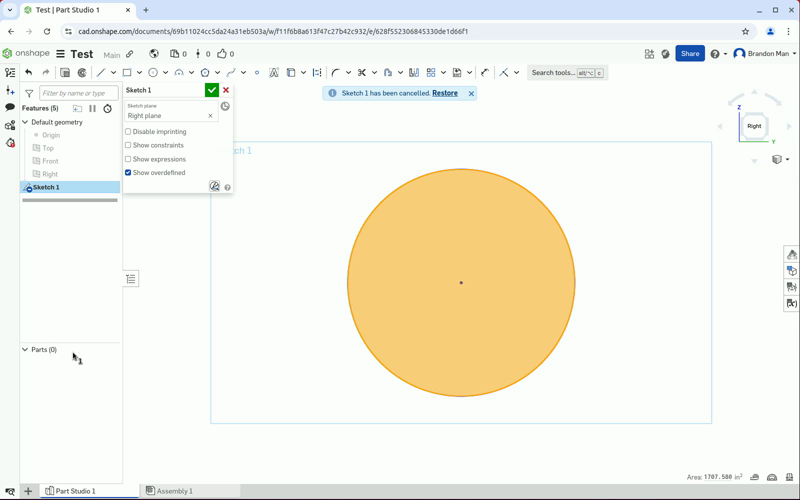
key(shift+e)
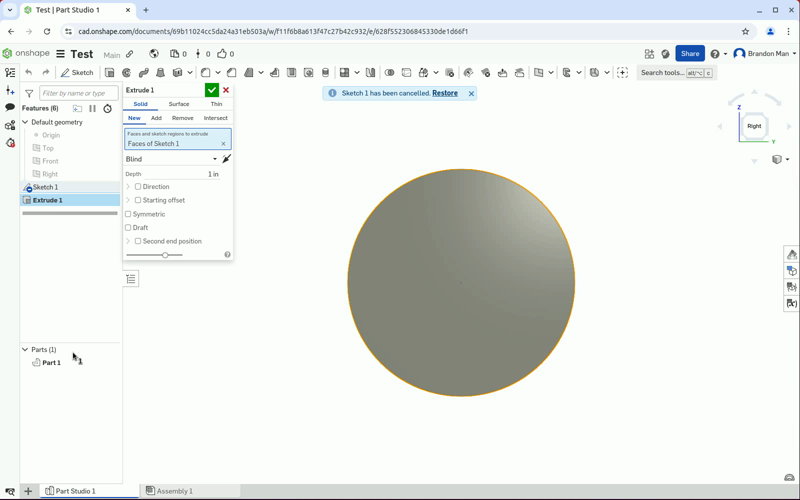
mouse_move(143, 106)
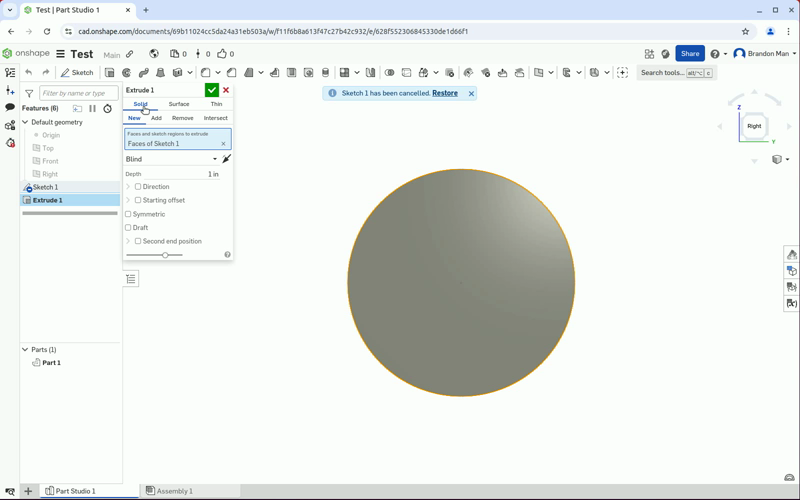
click(143, 106)
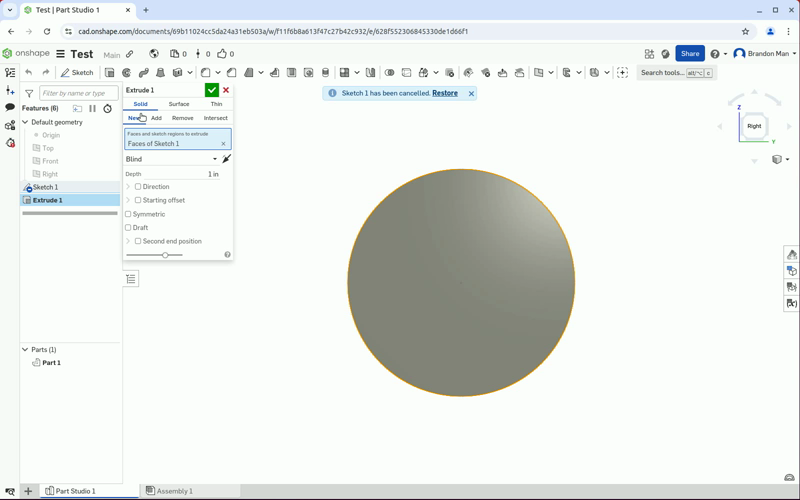
mouse_move(137, 120)
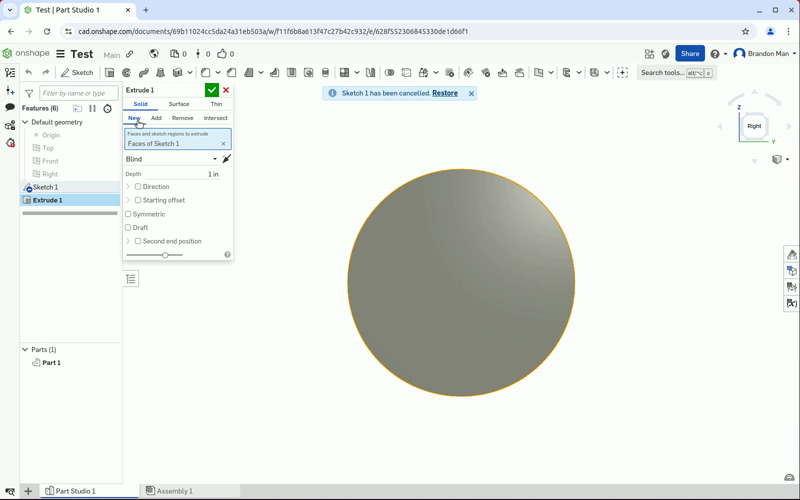
click(137, 120)
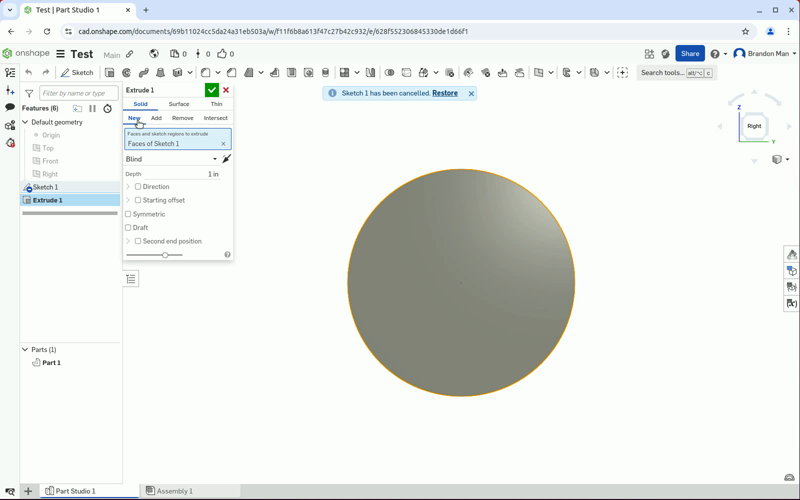
key(tab, 4)
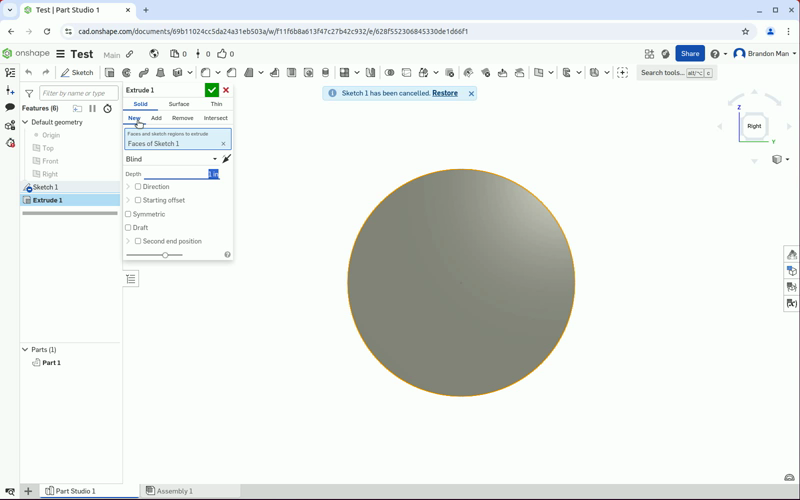
text(14.683)
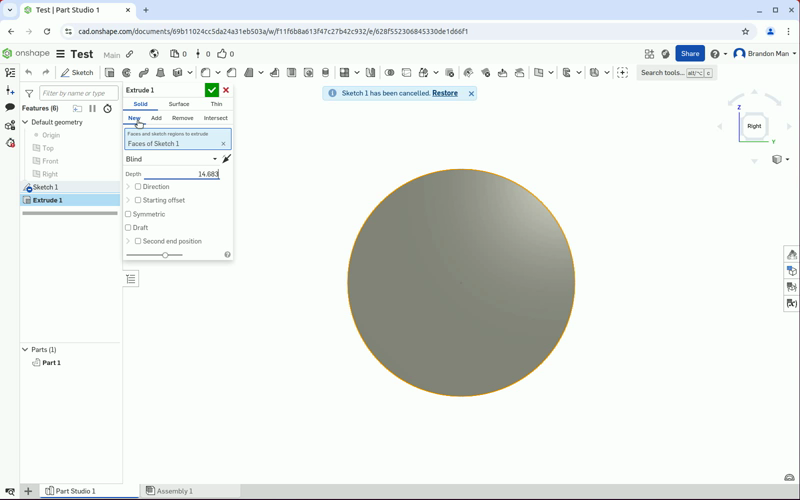
key(enter)
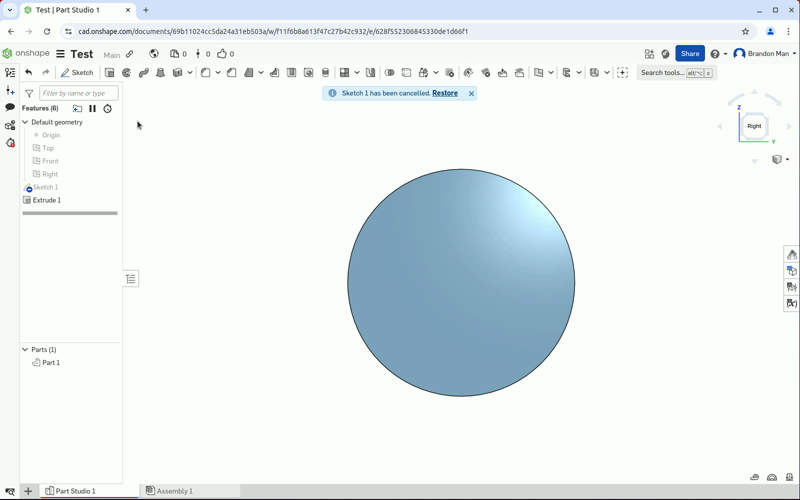
key(shift+h)
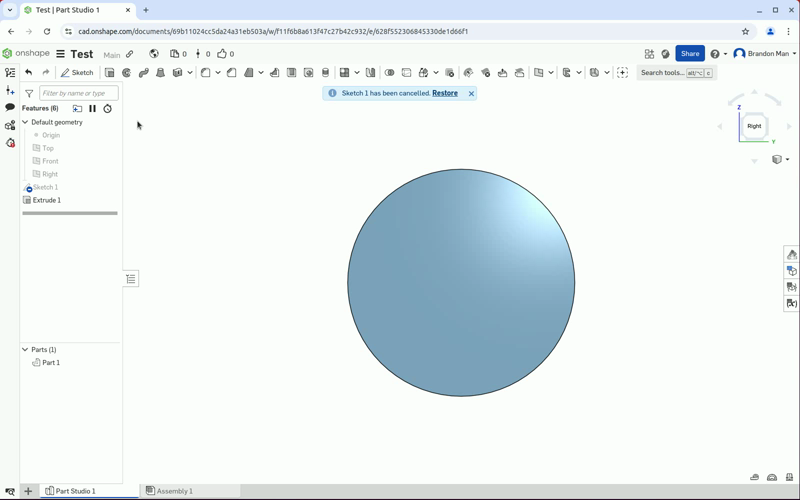
key(shift+h)
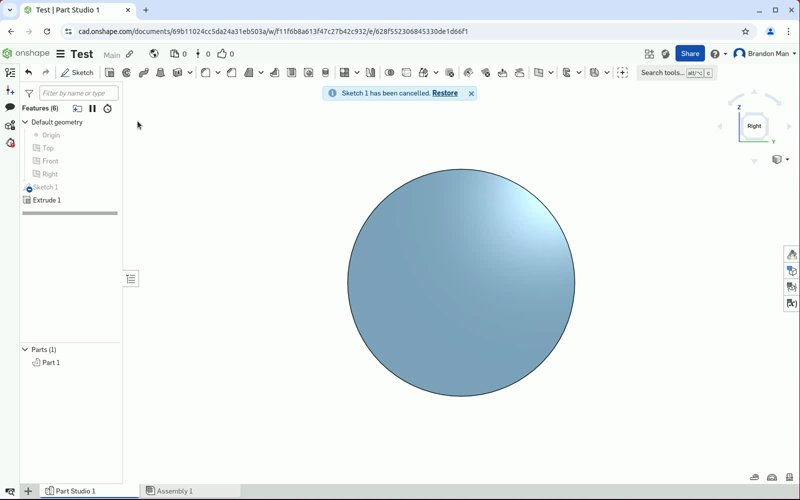
mouse_move(73, 189)
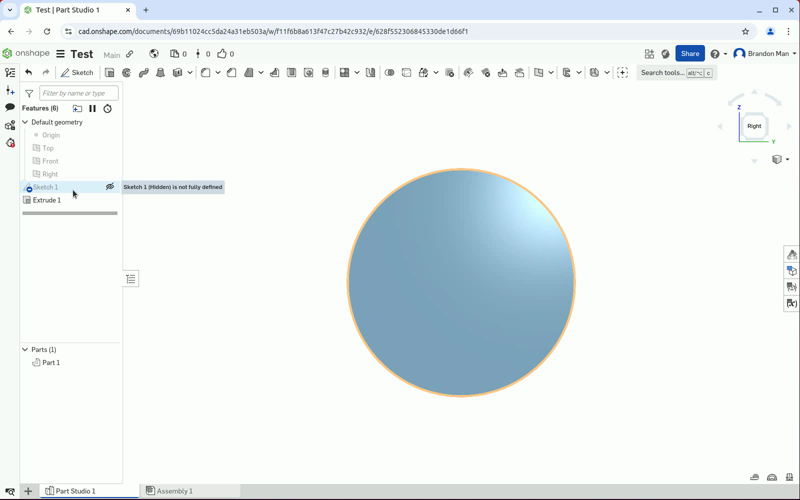
click(73, 189)
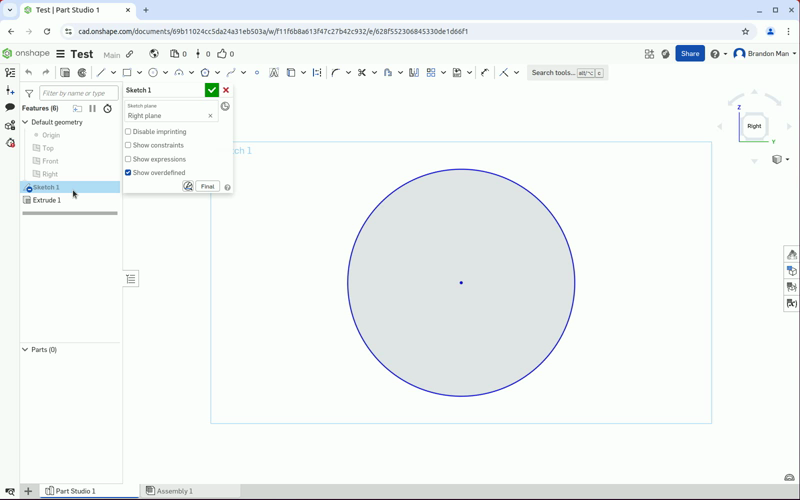
mouse_move(229, 92)
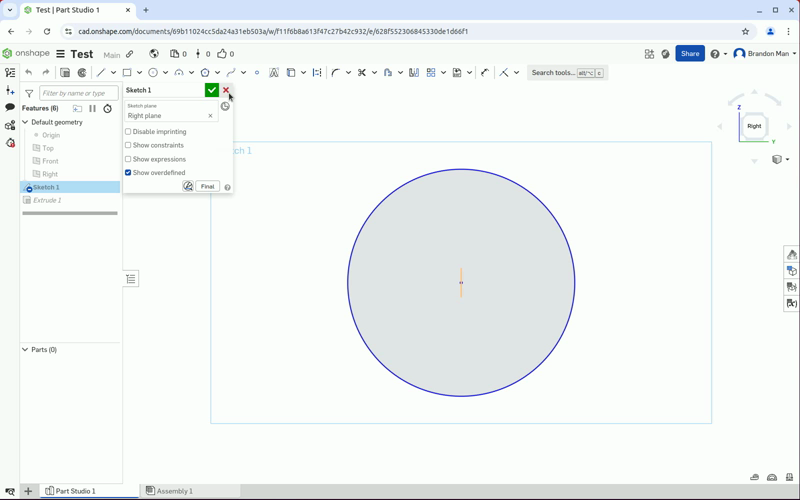
click(229, 92)
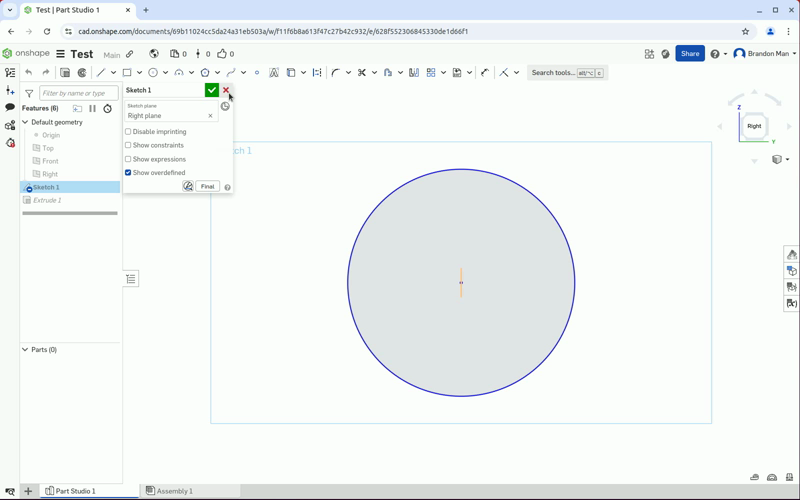
key(shift+s)
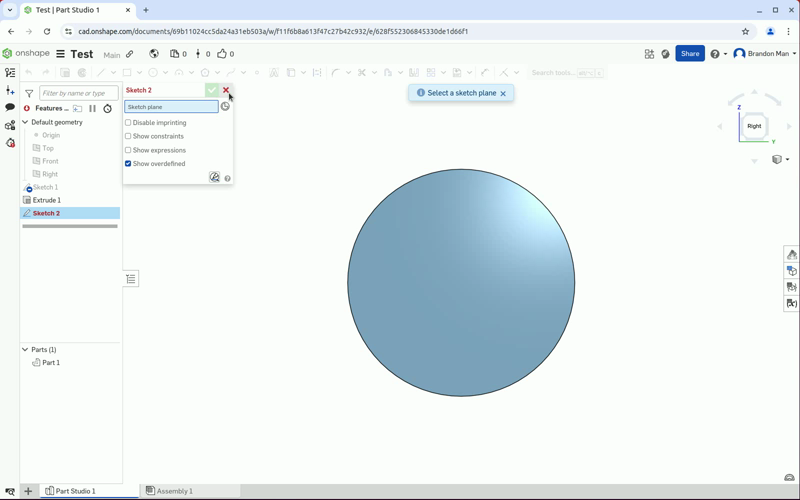
mouse_move(73, 176)
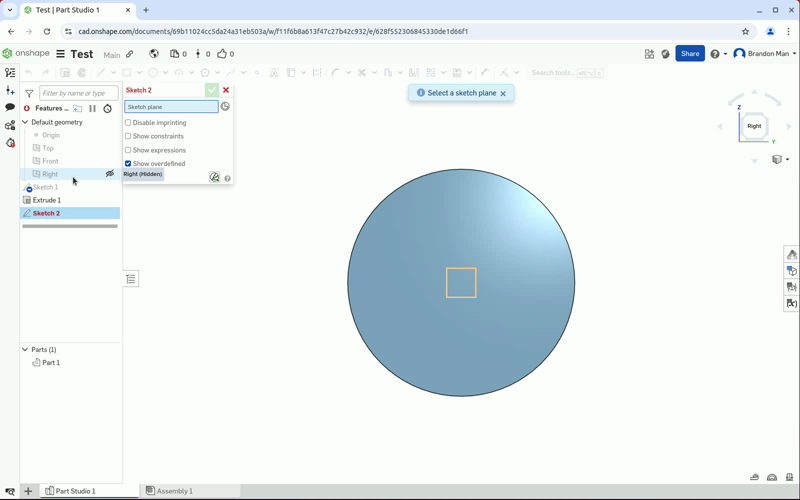
click(73, 176)
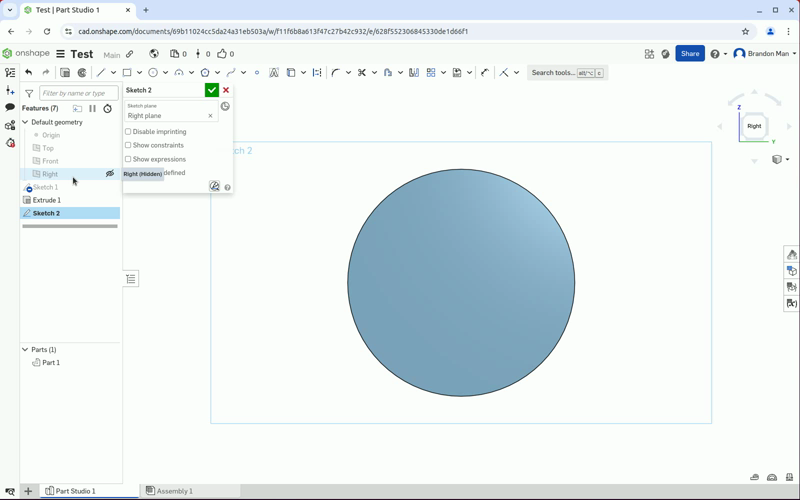
mouse_move(73, 352)
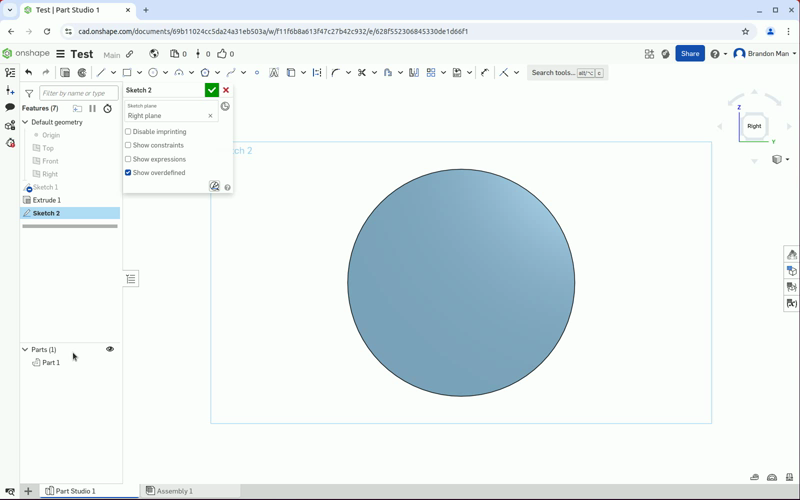
key(y)
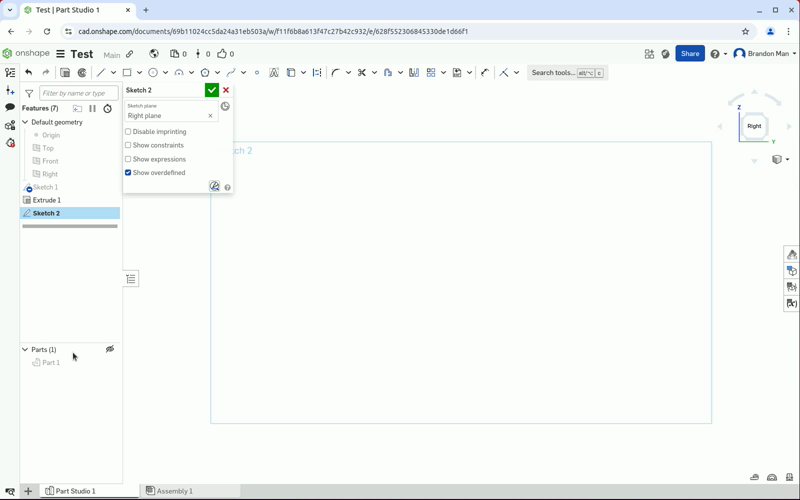
key(c)
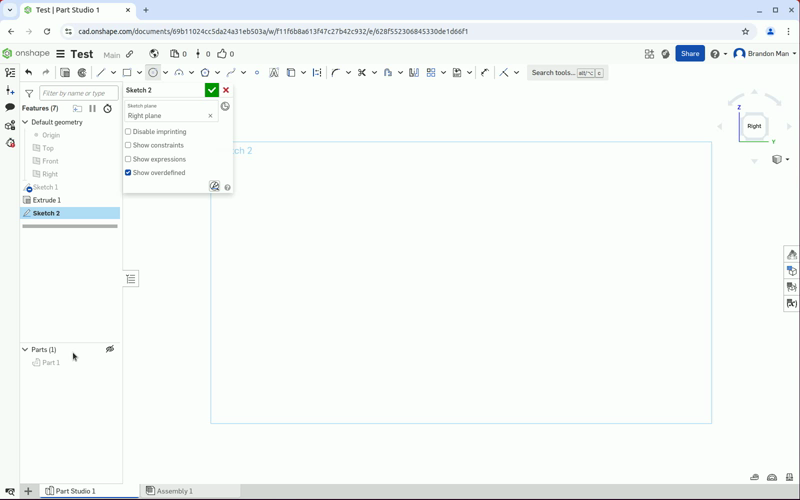
key_down(shift)
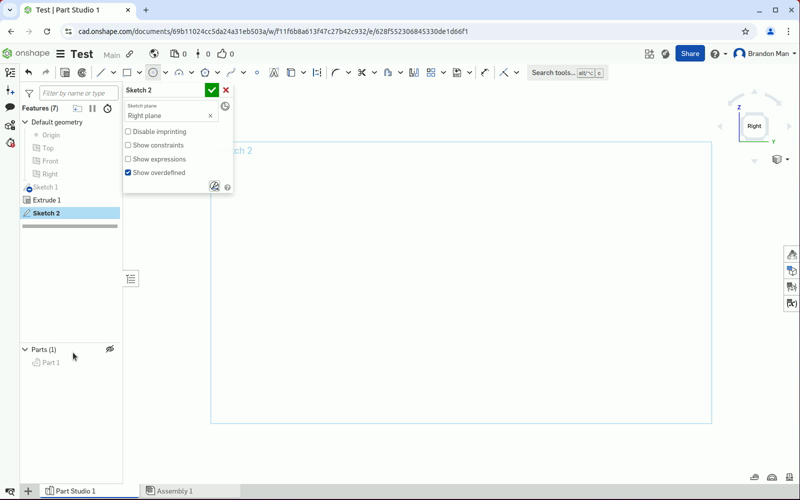
mouse_move(461, 282)
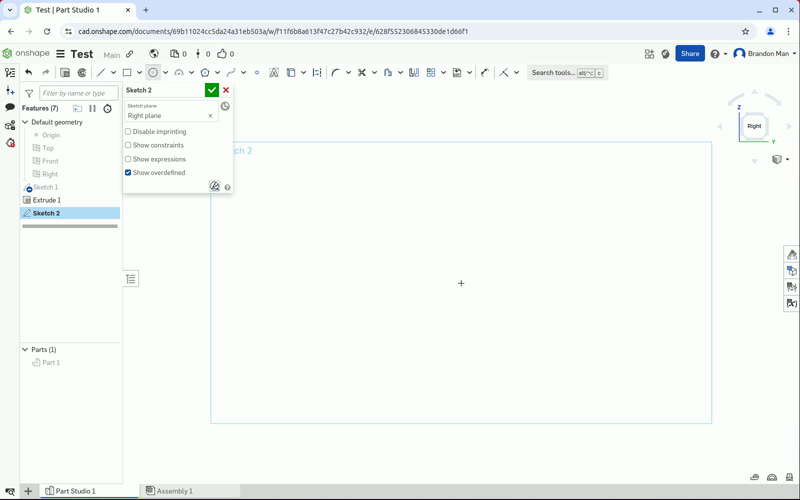
click(461, 282)
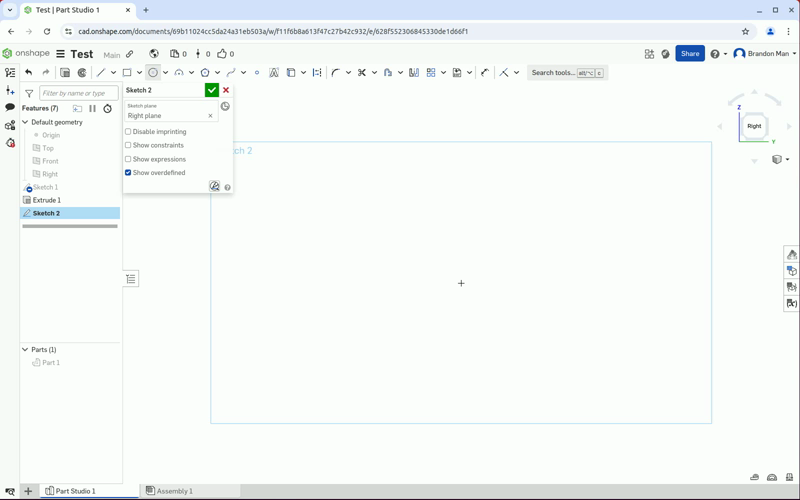
key_up(shift)
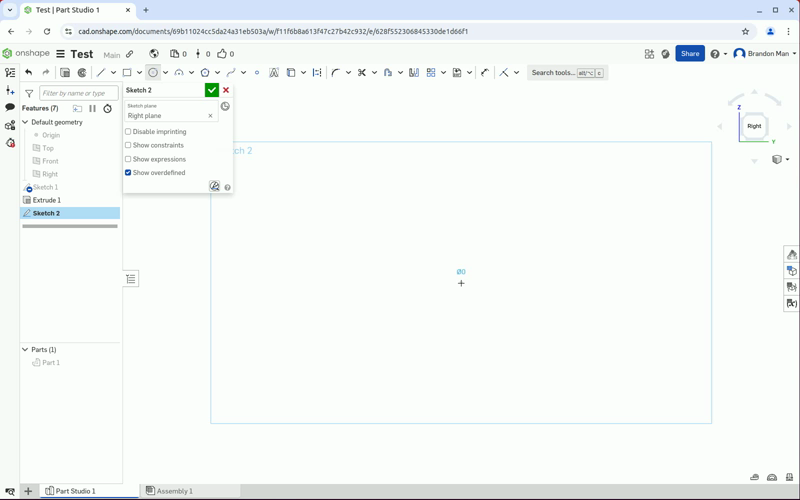
mouse_move(570, 282)
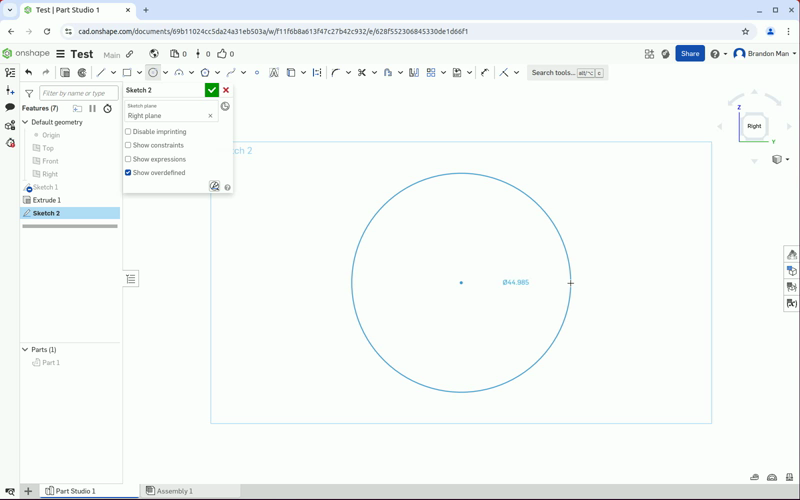
click(570, 282)
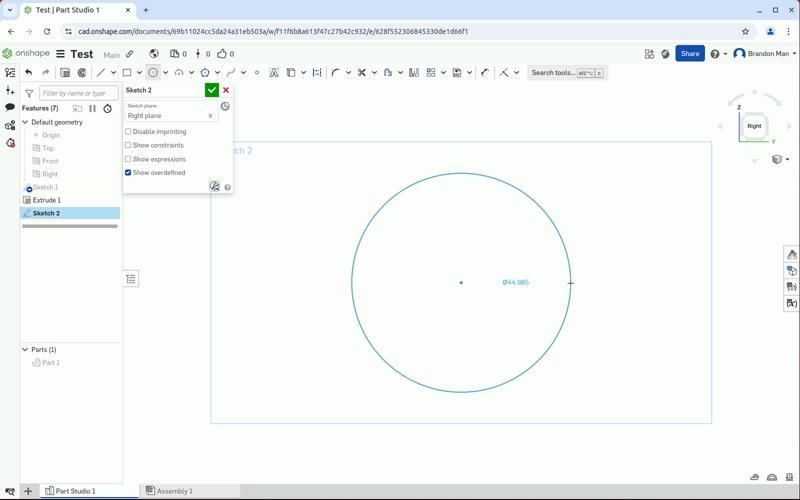
key(esc)
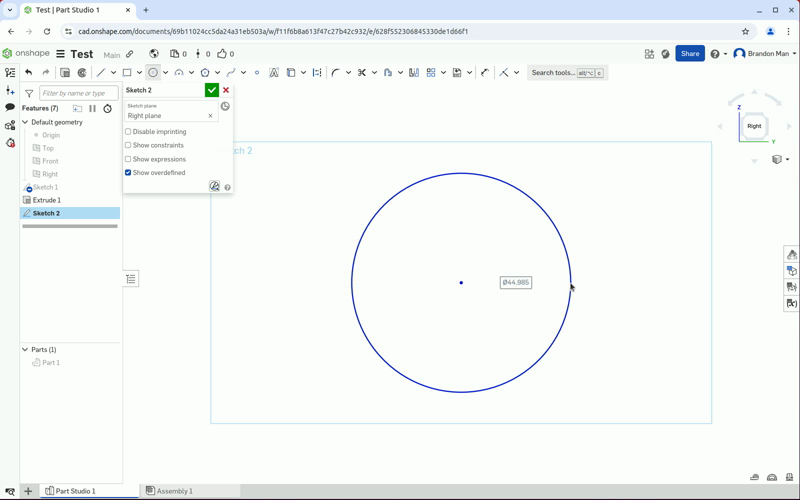
mouse_move(403, 245)
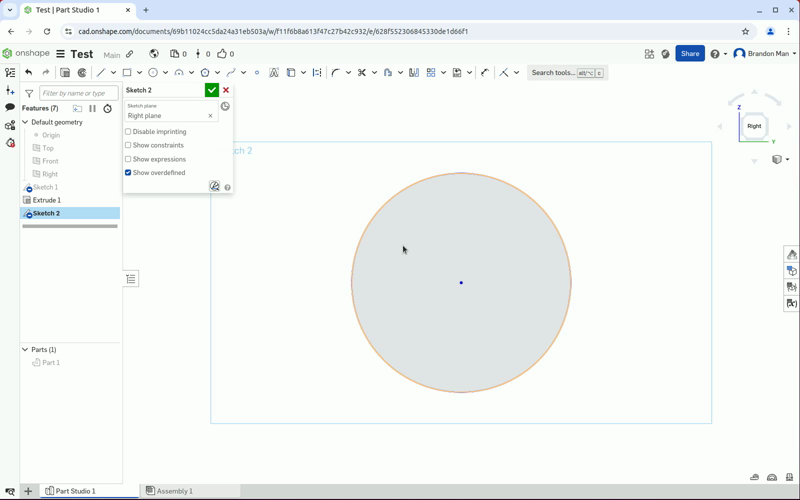
click(403, 245)
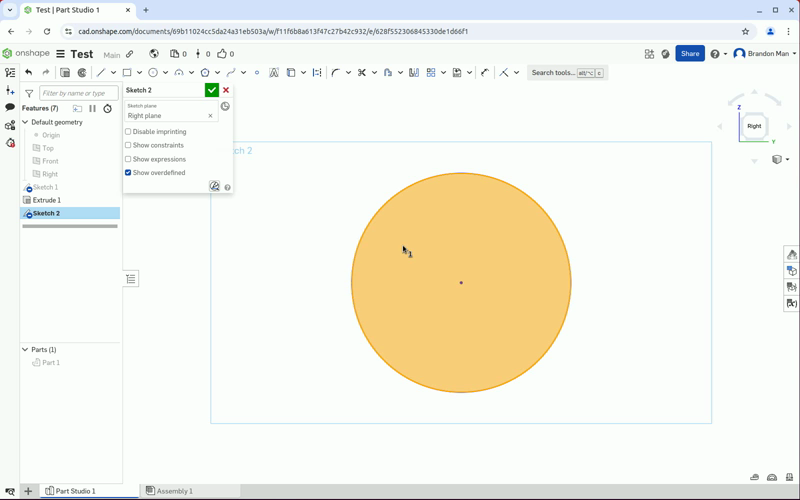
mouse_move(73, 352)
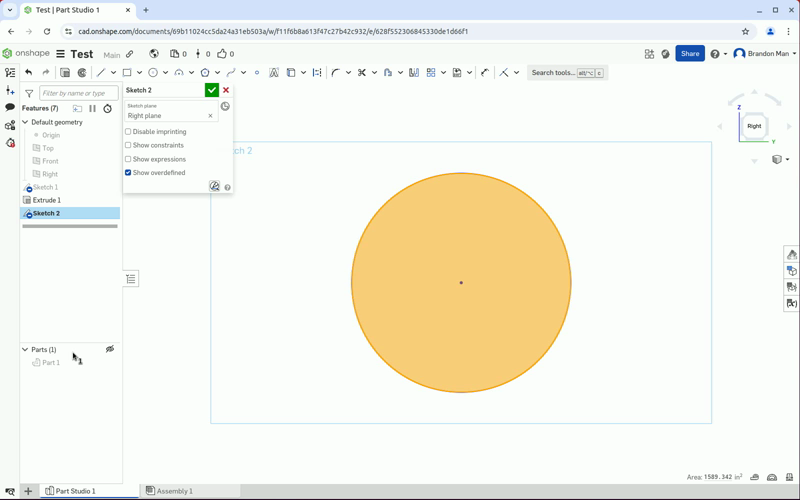
key(shift+y)
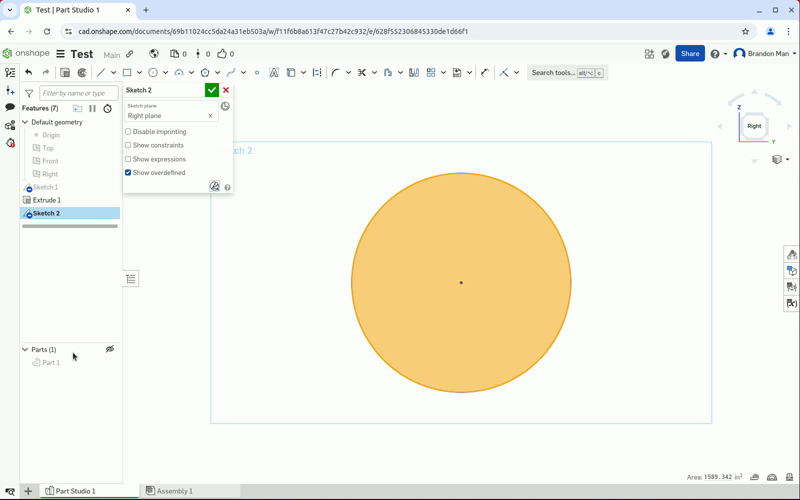
key(shift+e)
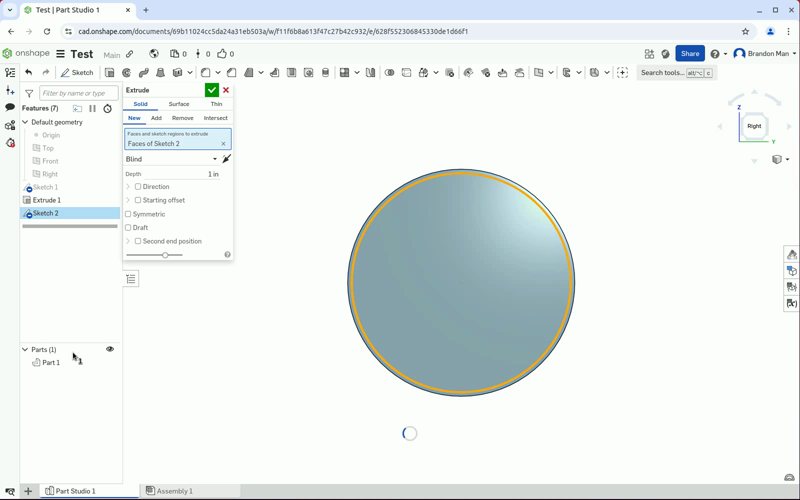
mouse_move(143, 106)
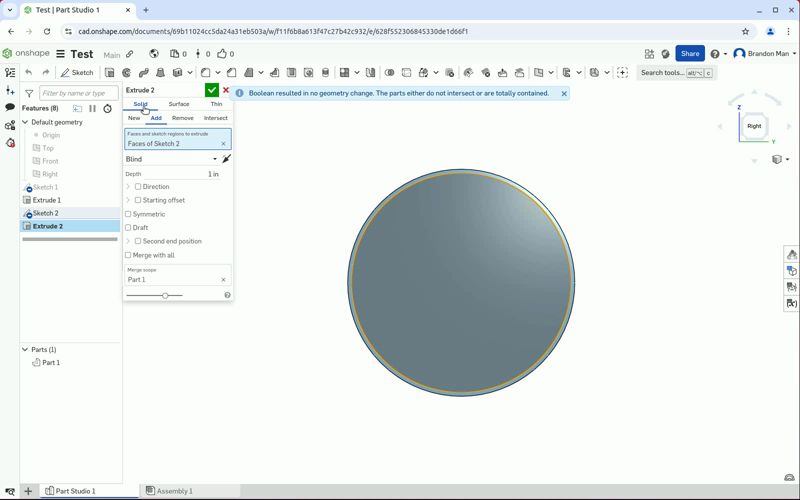
click(143, 106)
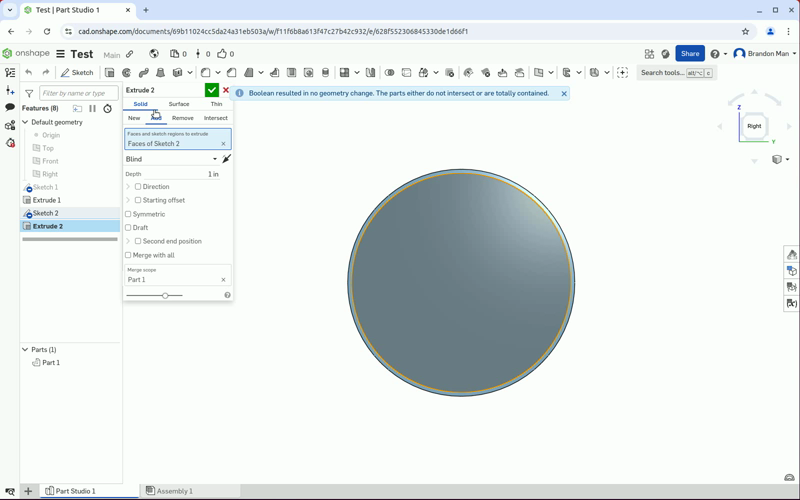
mouse_move(186, 120)
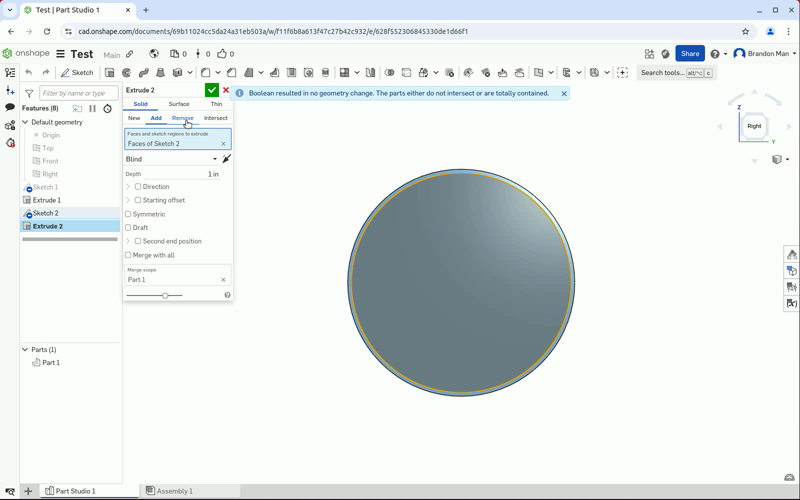
click(186, 120)
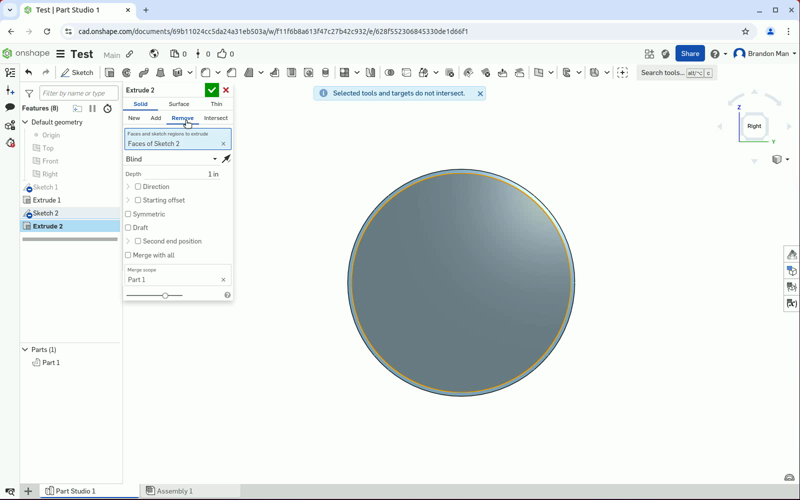
key(tab, 4)
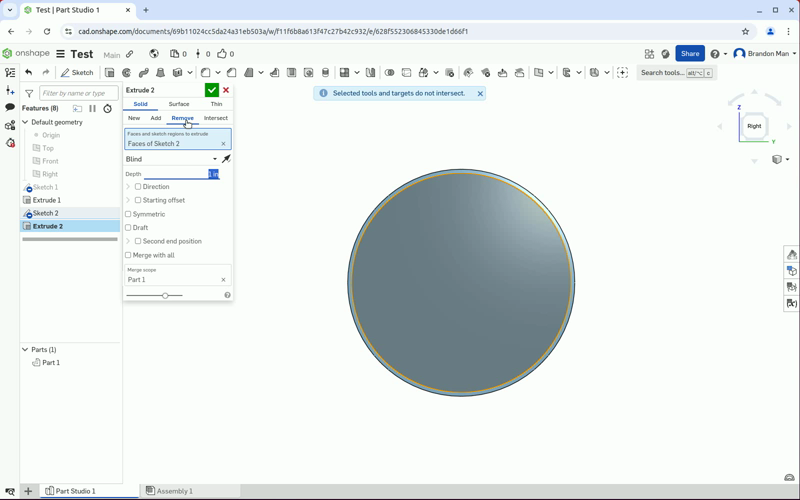
text(-8.666)
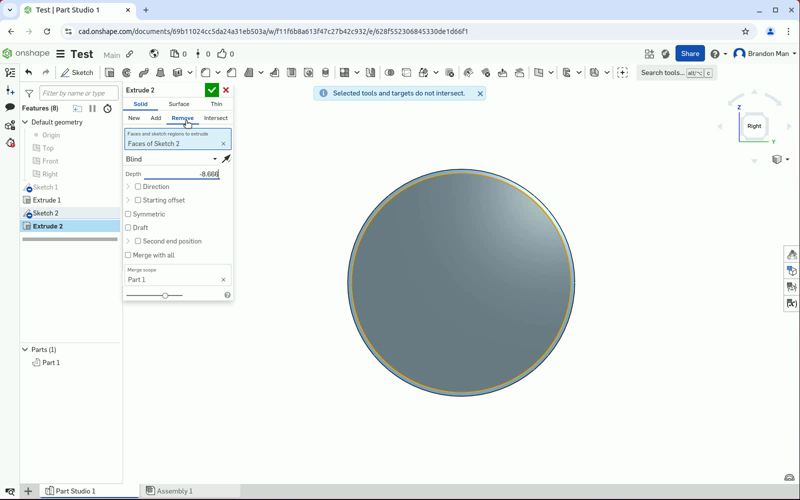
key(tab, 6)
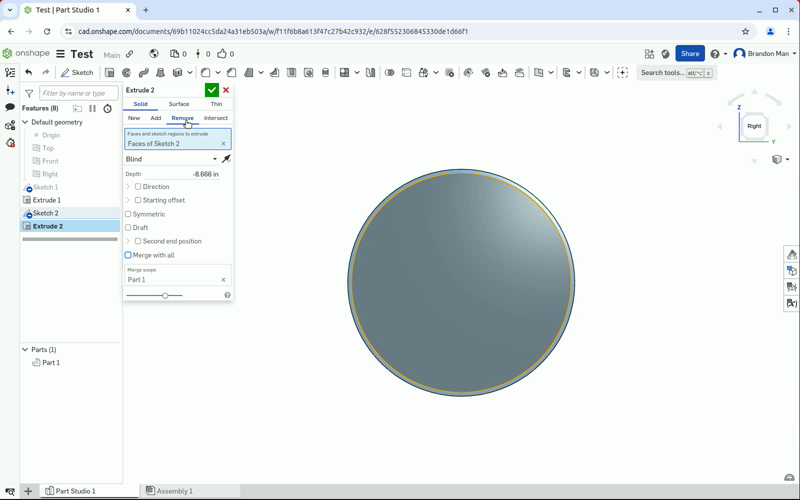
key(space)
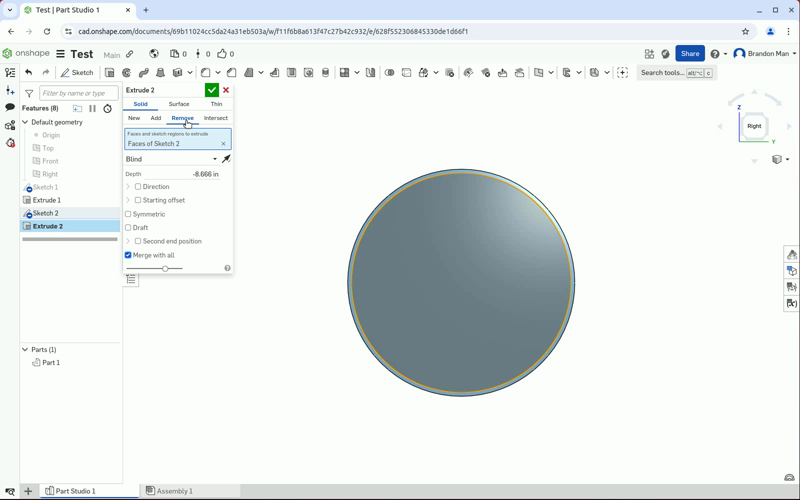
key(enter)
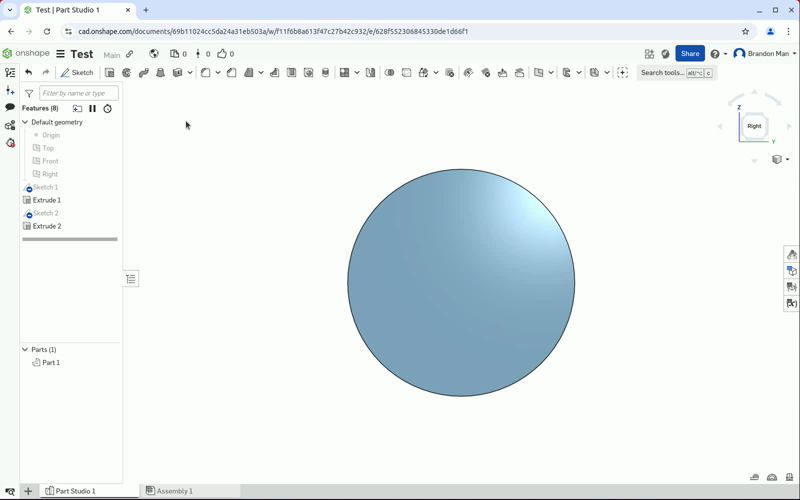
key(shift+h)
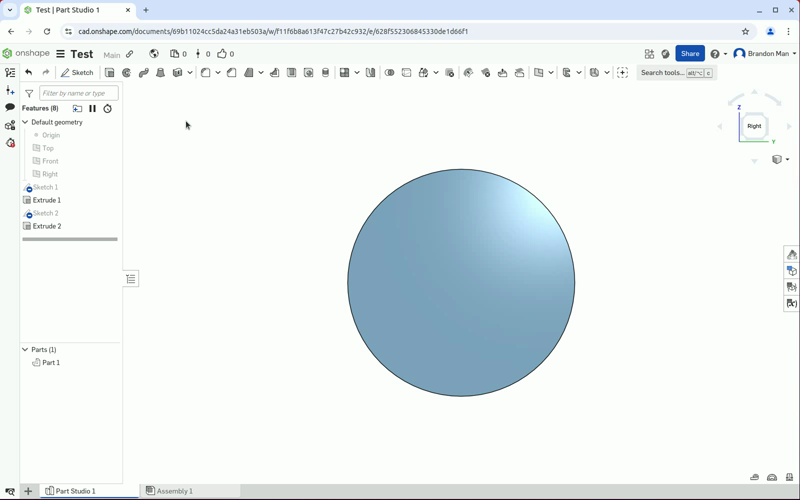
key(shift+h)
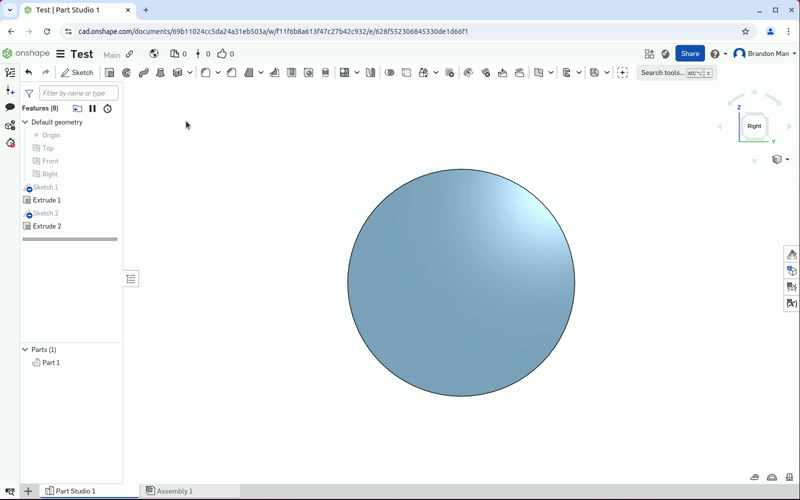
key(shift+7)
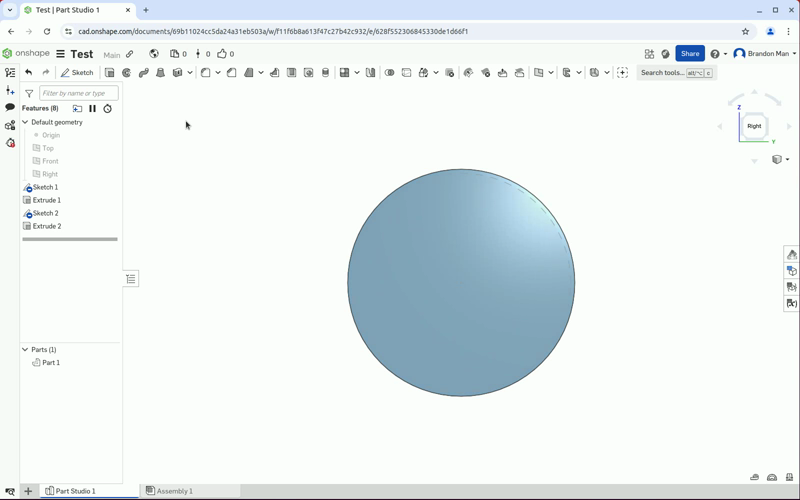
key(right, 2)
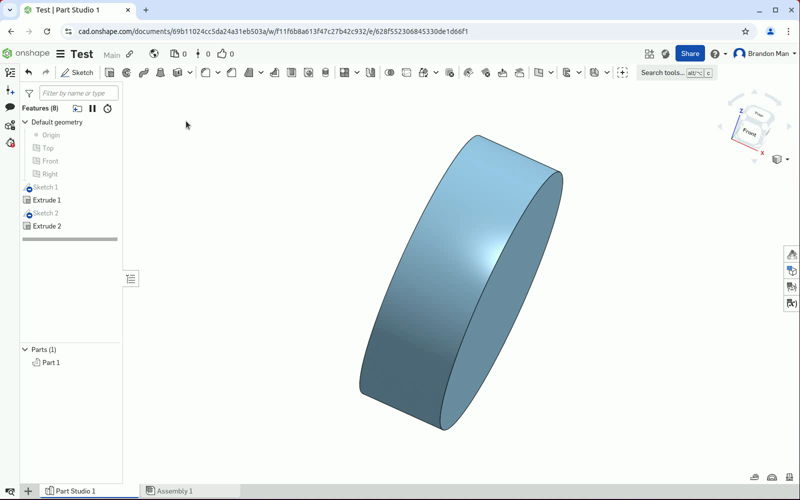
key(down, 2)
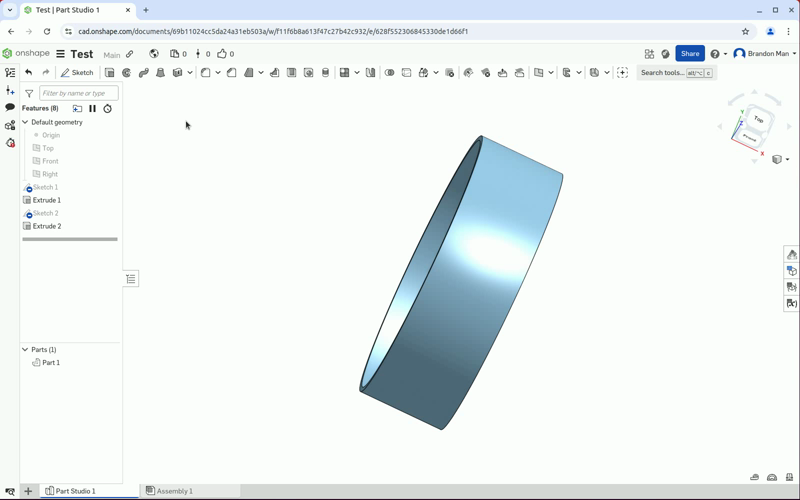
key(up, 2)
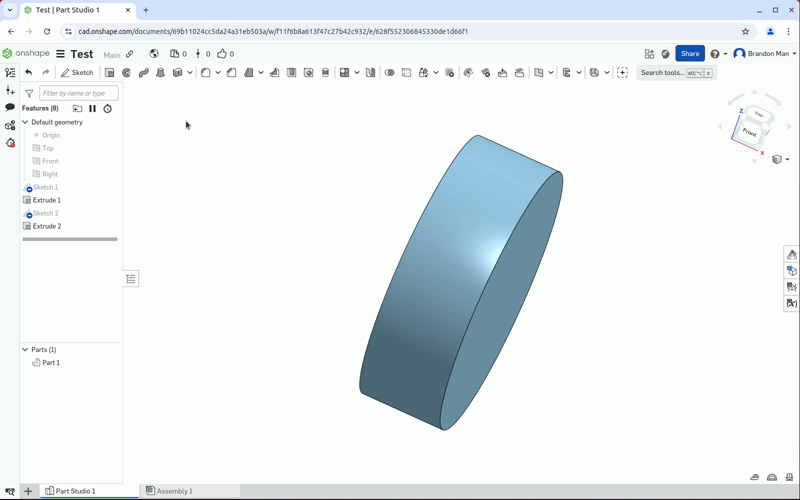
key(left, 2)
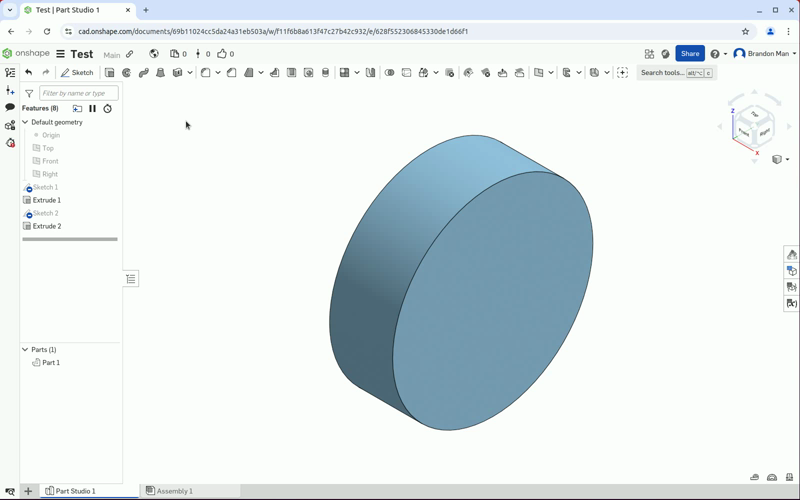
mouse_move(73, 189)
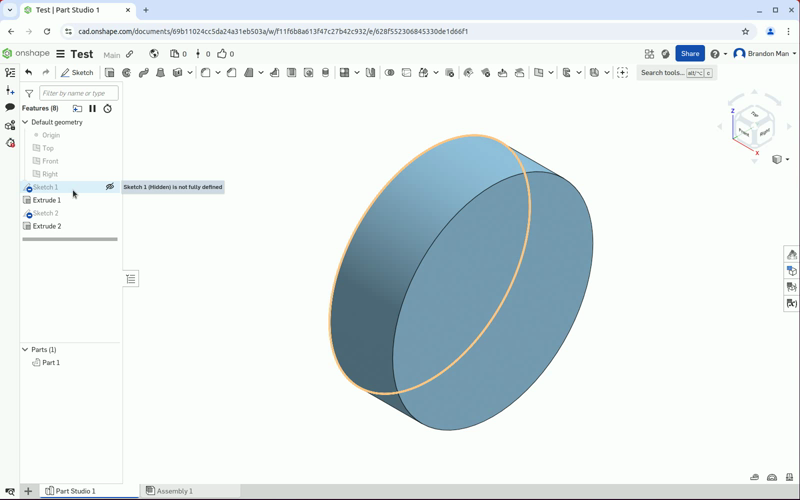
click(73, 189)